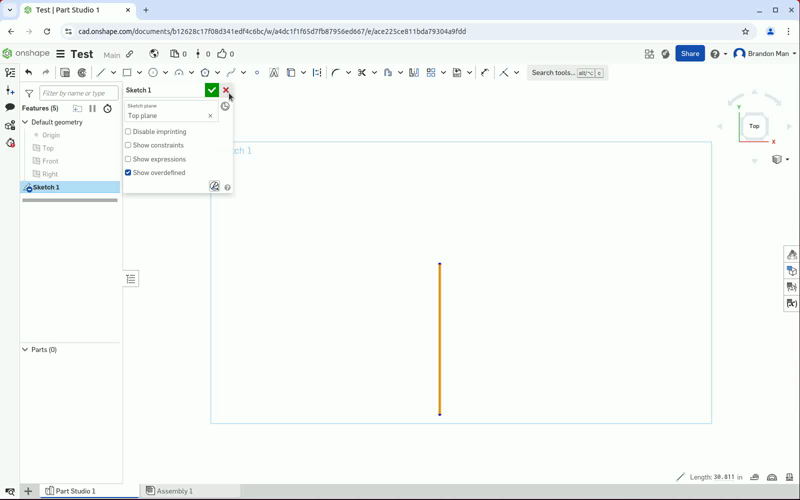
key(shift+h)
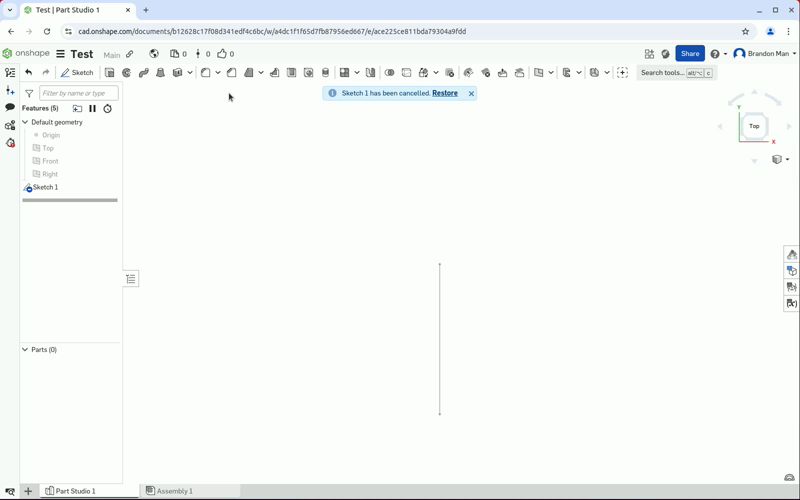
mouse_move(73, 352)
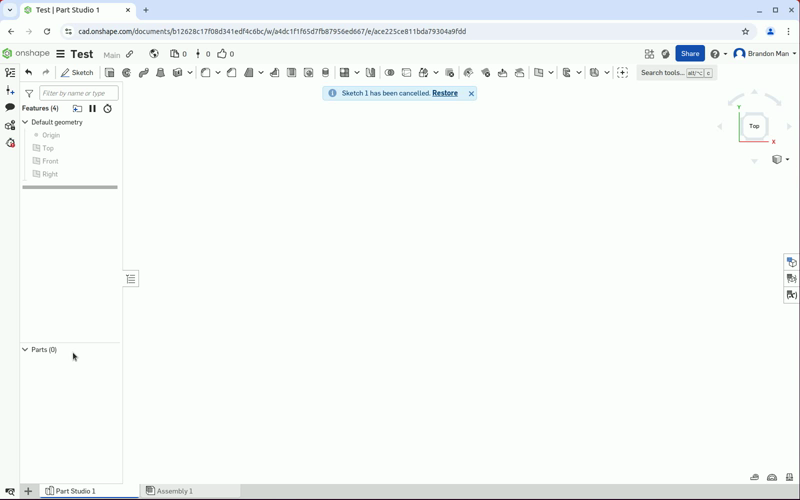
key(y)
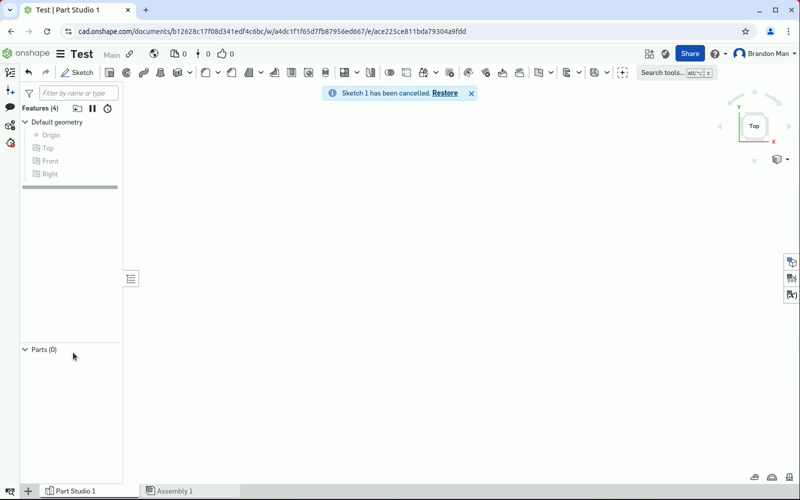
key(shift+p)
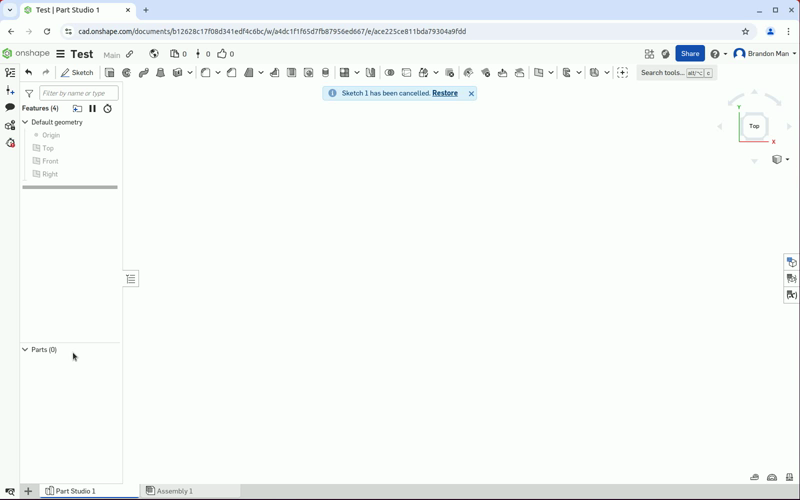
key(space)
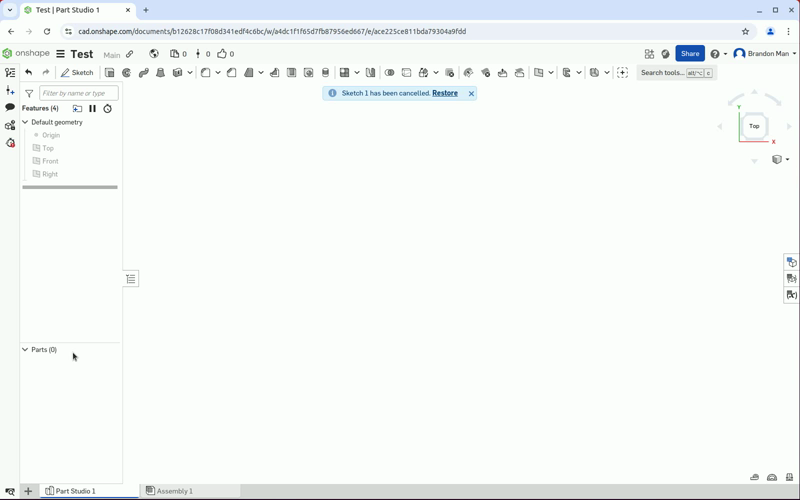
key_down(shift)
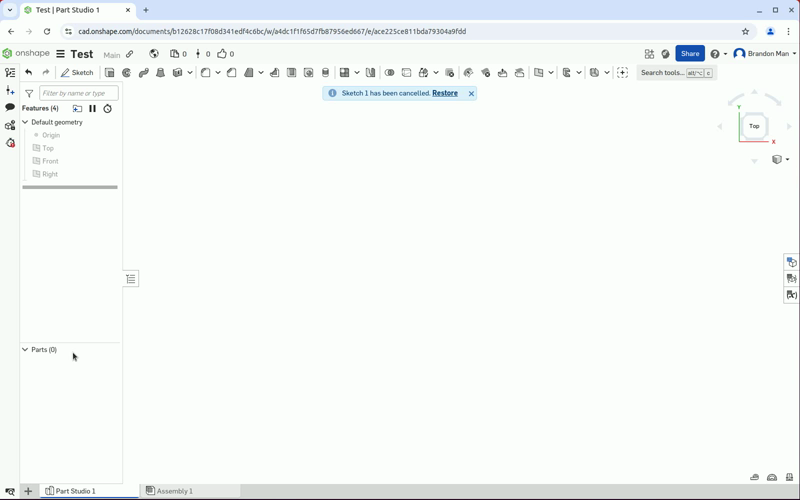
key(up)
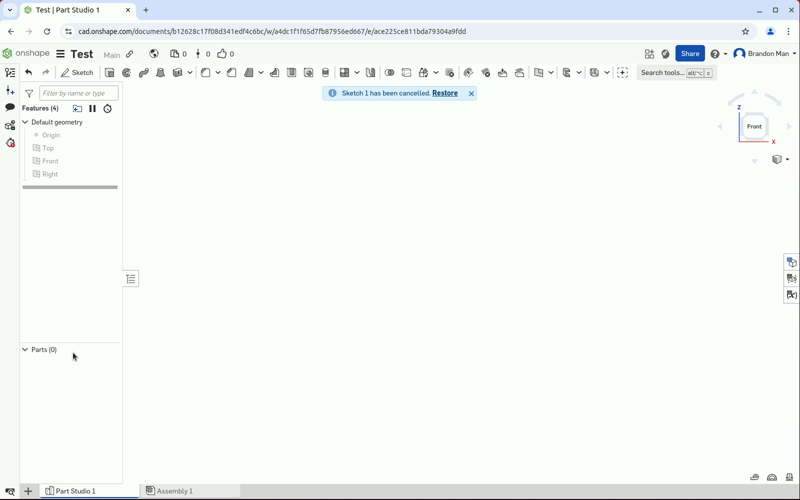
key_up(shift)
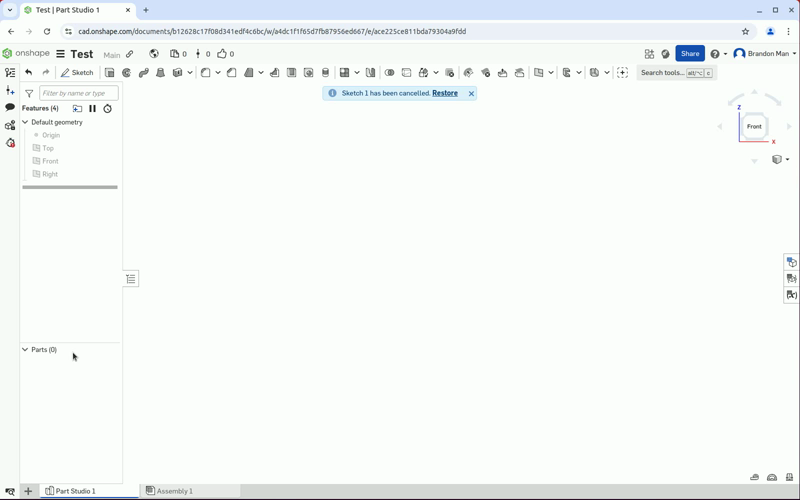
mouse_move(73, 352)
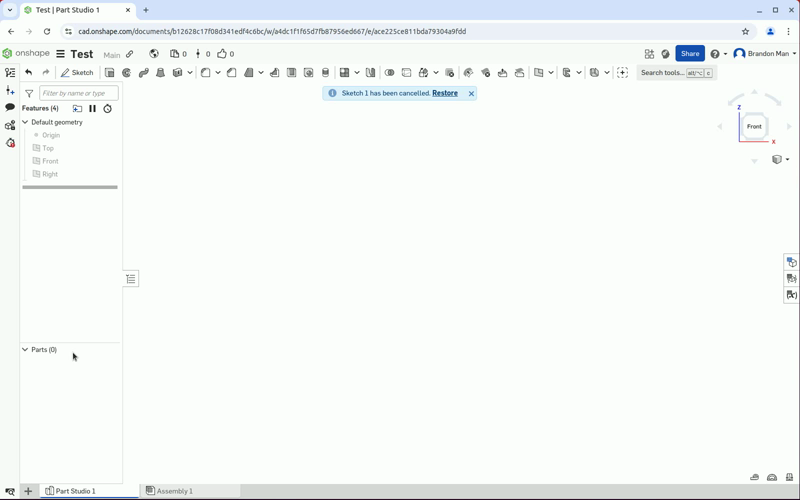
key(shift+y)
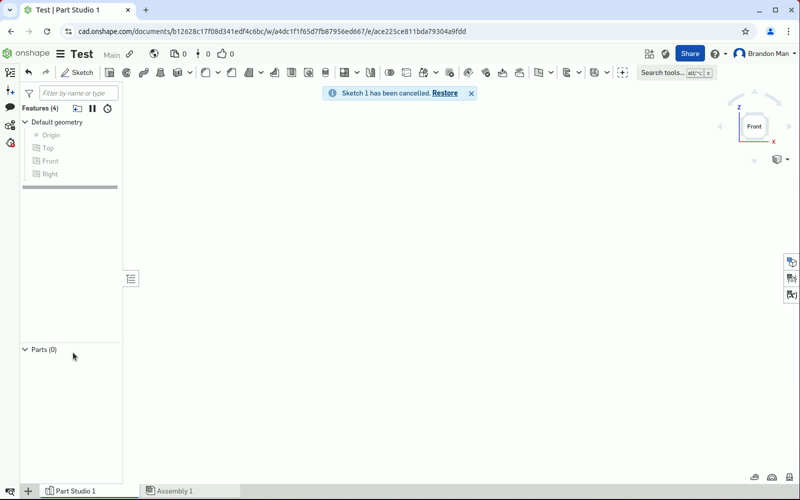
key(shift+s)
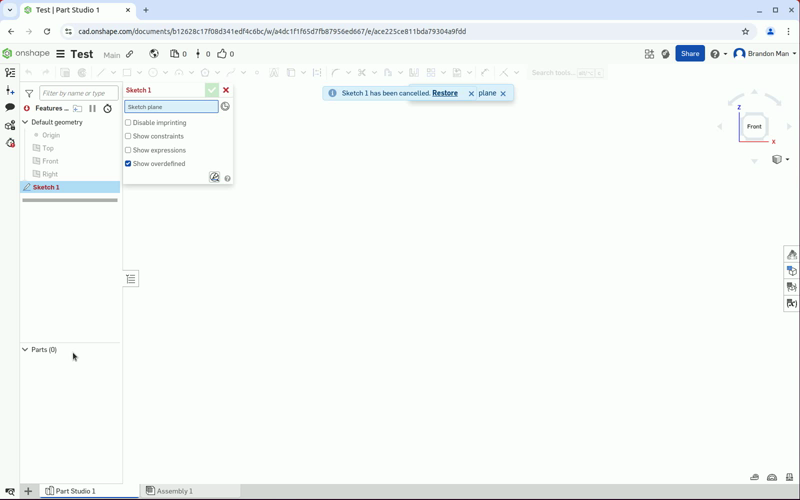
mouse_move(73, 163)
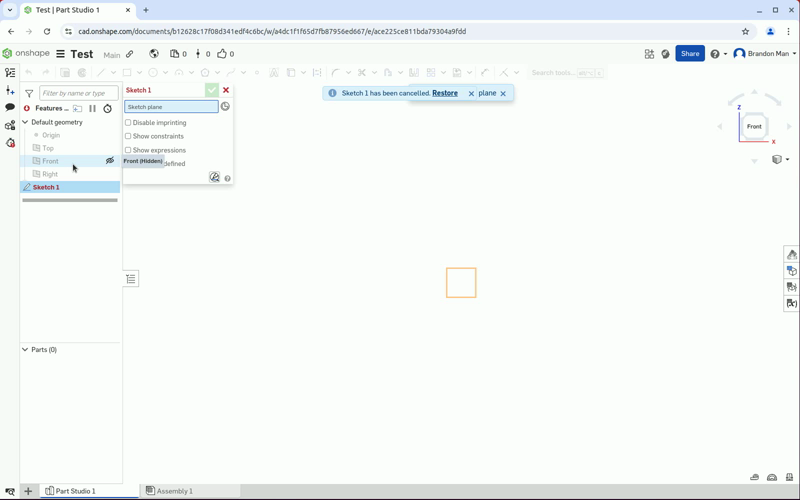
click(73, 163)
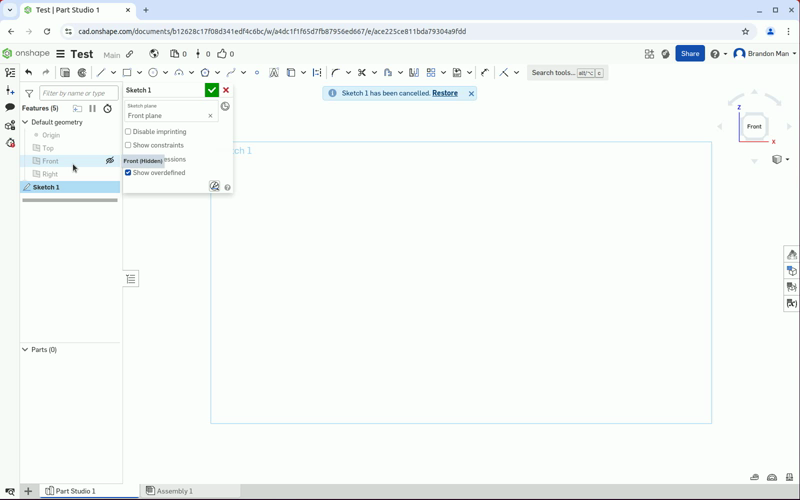
mouse_move(73, 352)
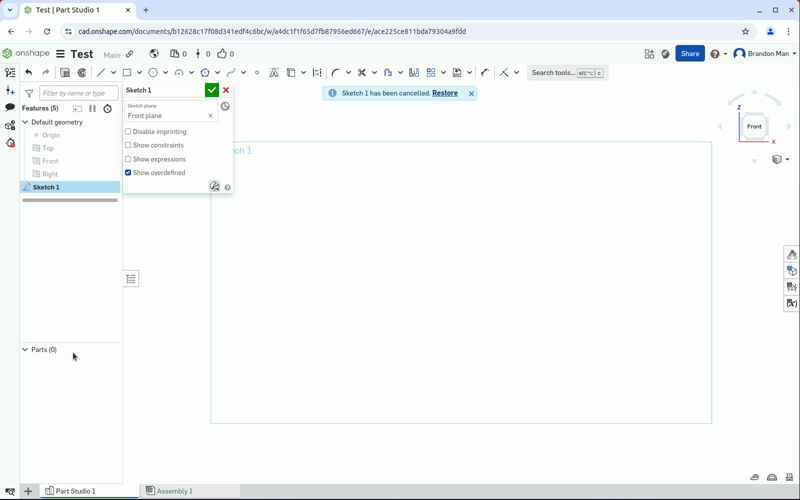
key(y)
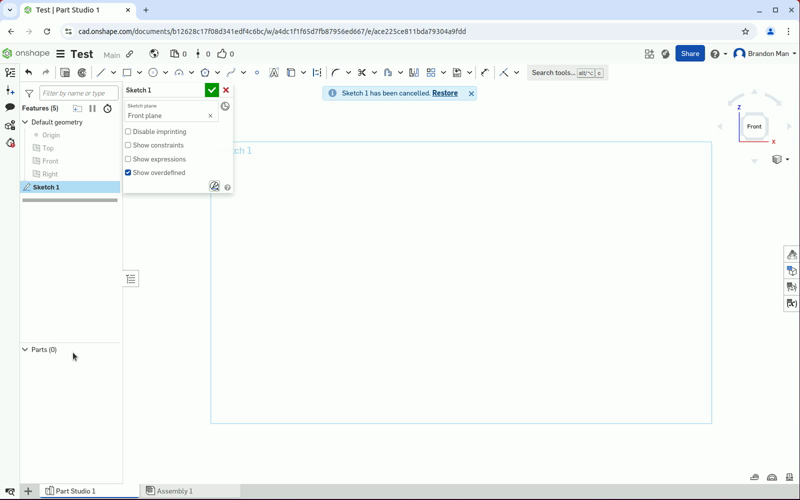
key(c)
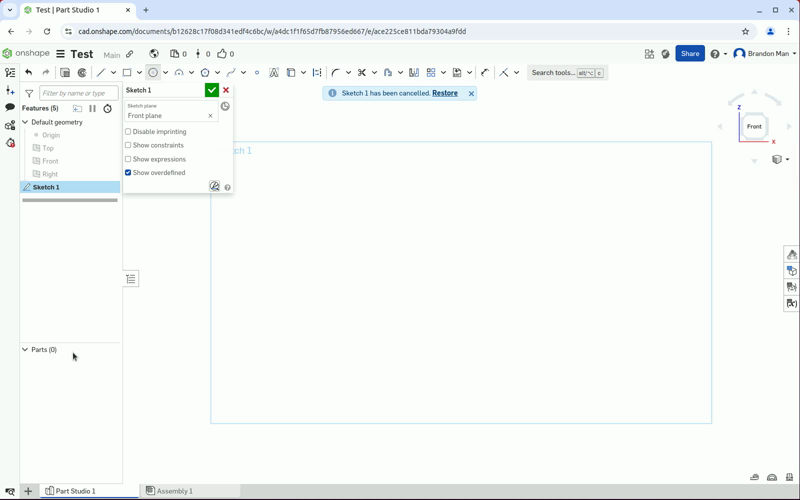
key_down(shift)
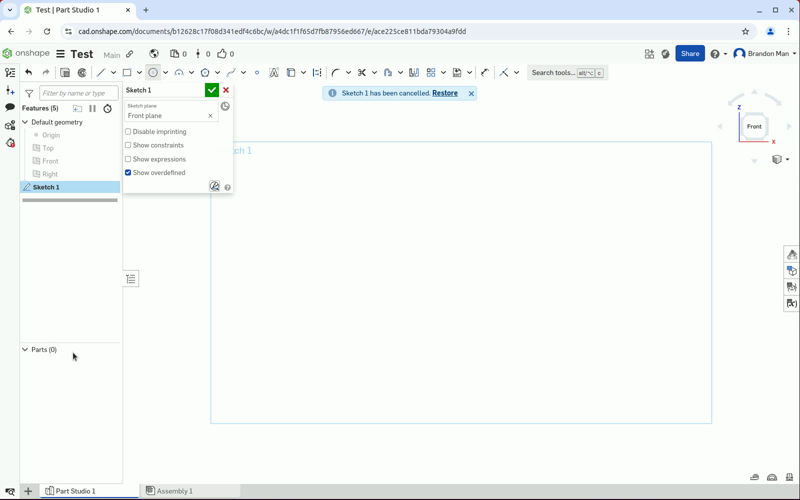
mouse_move(461, 282)
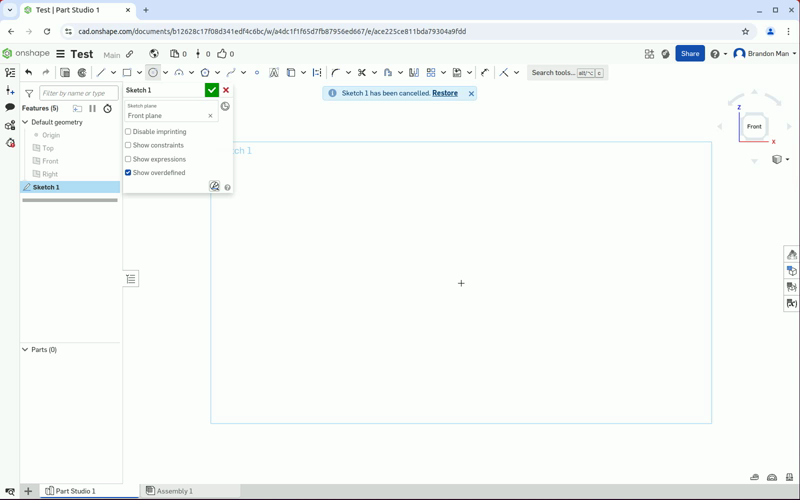
click(461, 282)
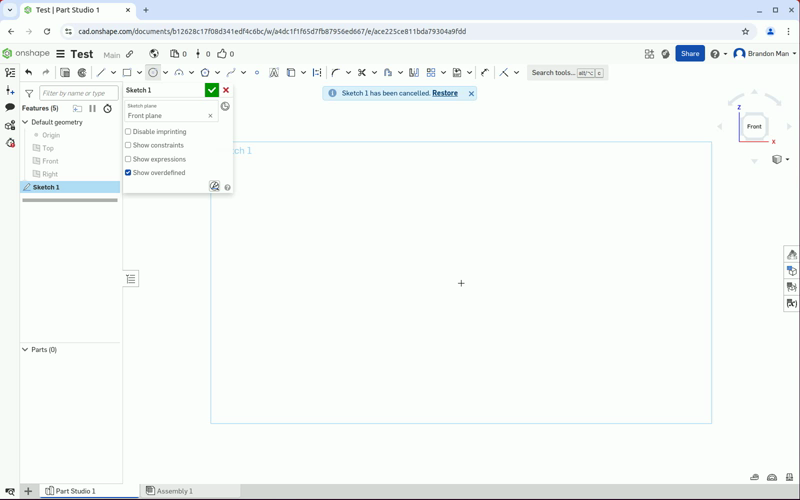
key_up(shift)
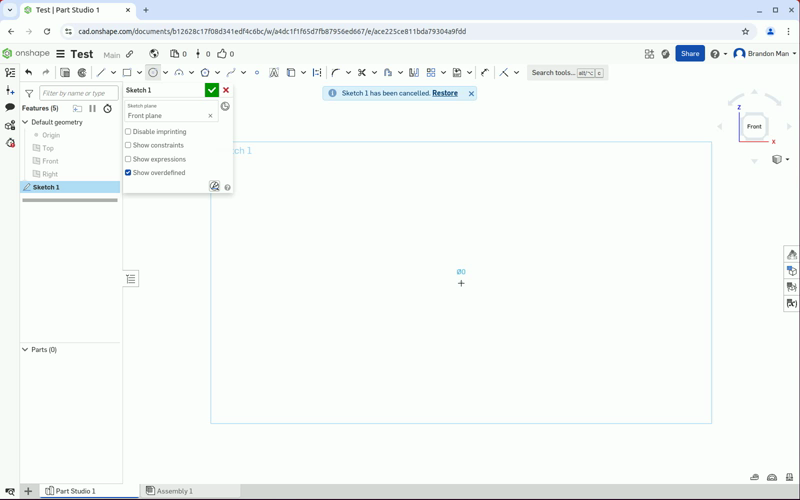
mouse_move(574, 282)
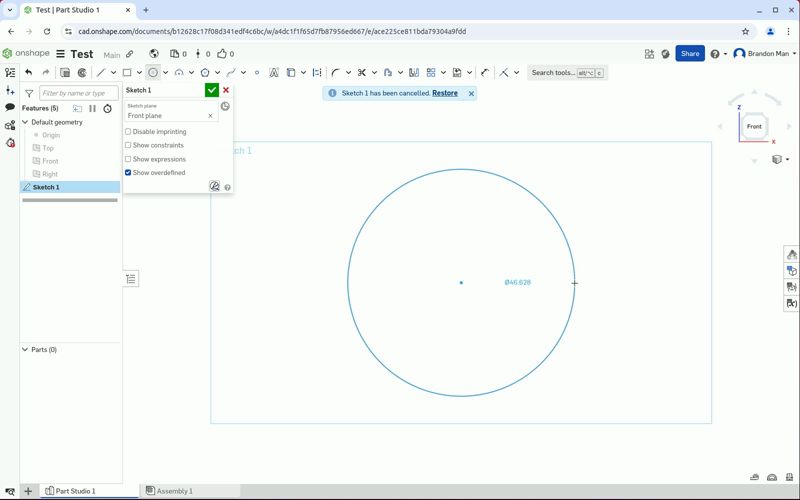
click(574, 282)
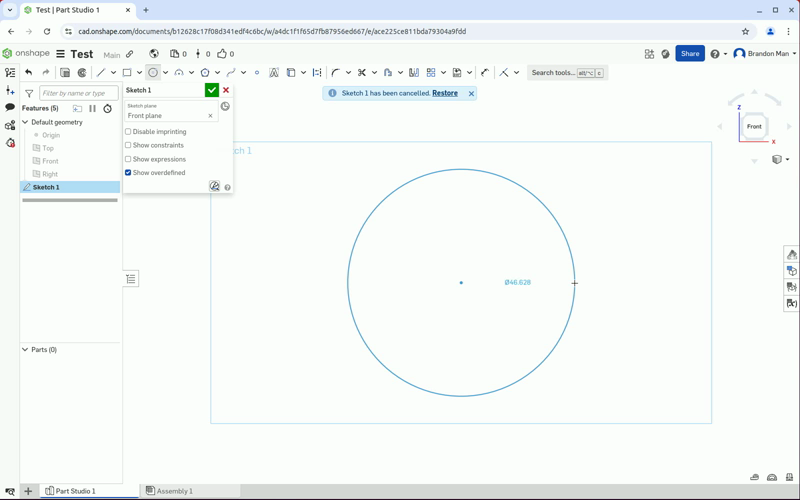
key(esc)
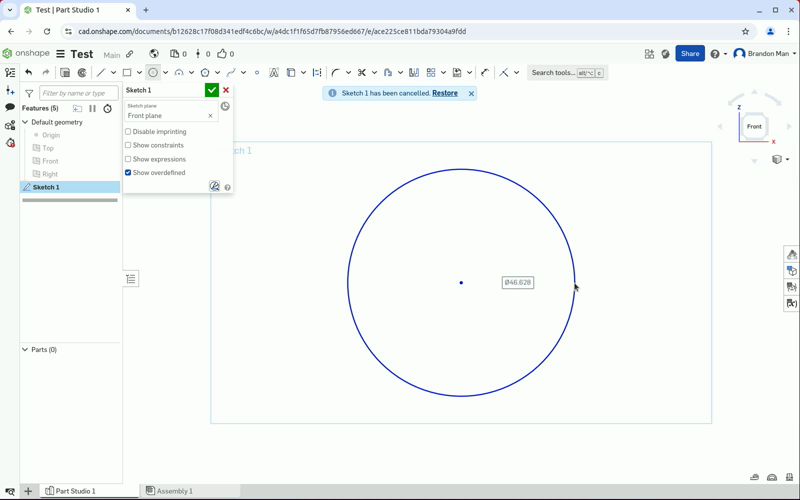
mouse_move(501, 341)
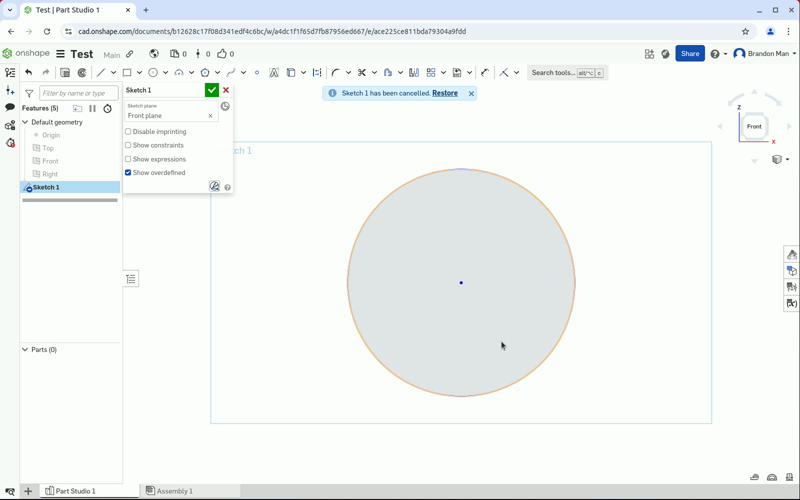
click(501, 341)
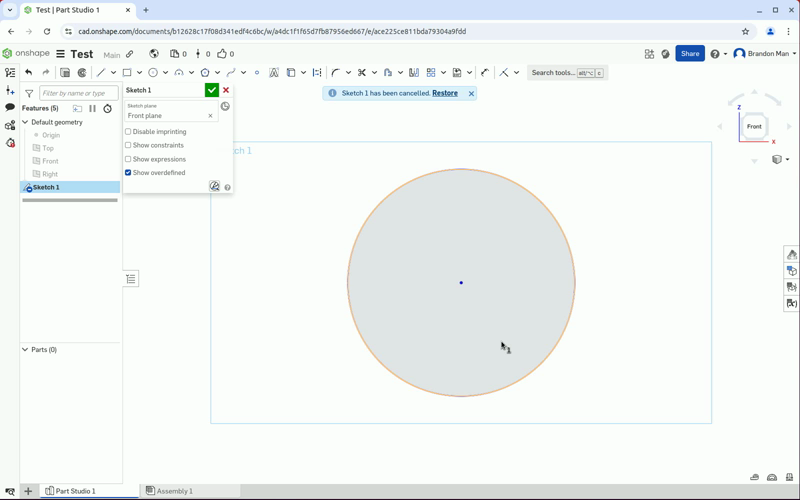
mouse_move(73, 352)
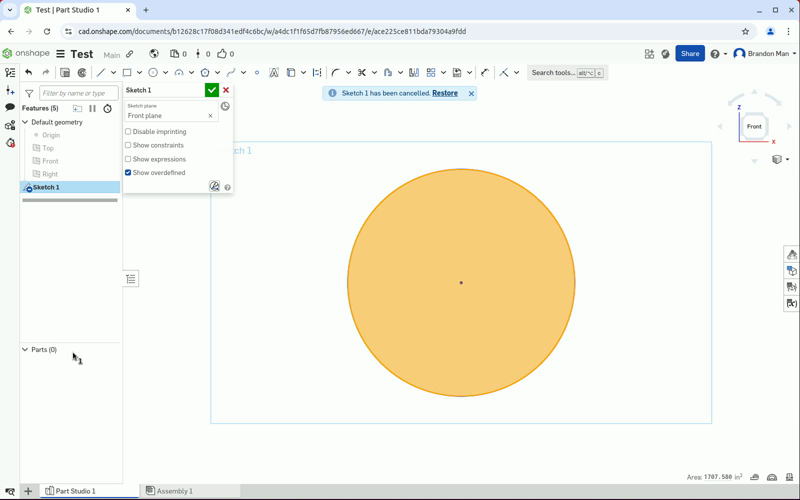
key(shift+y)
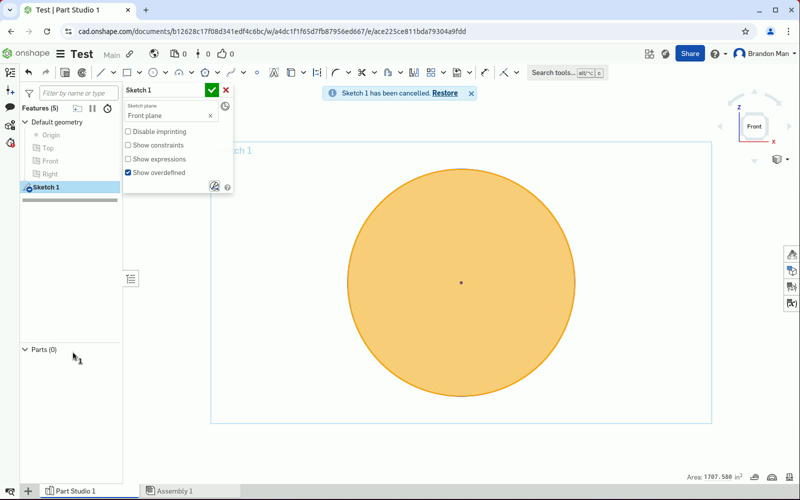
key(shift+e)
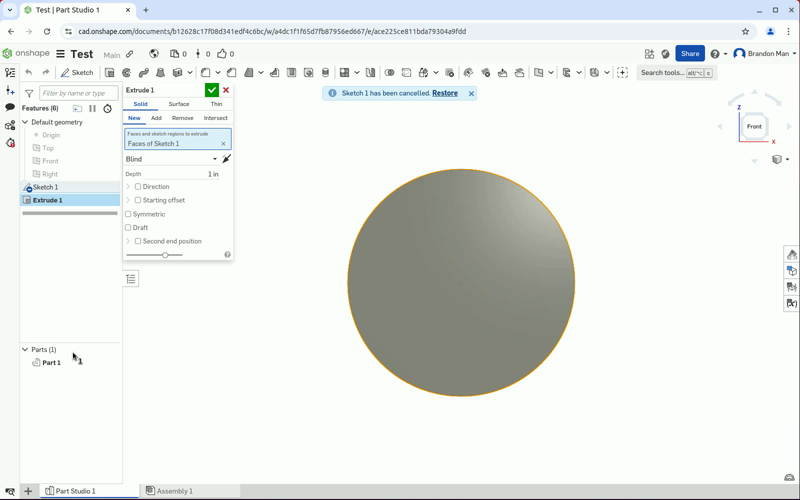
mouse_move(143, 106)
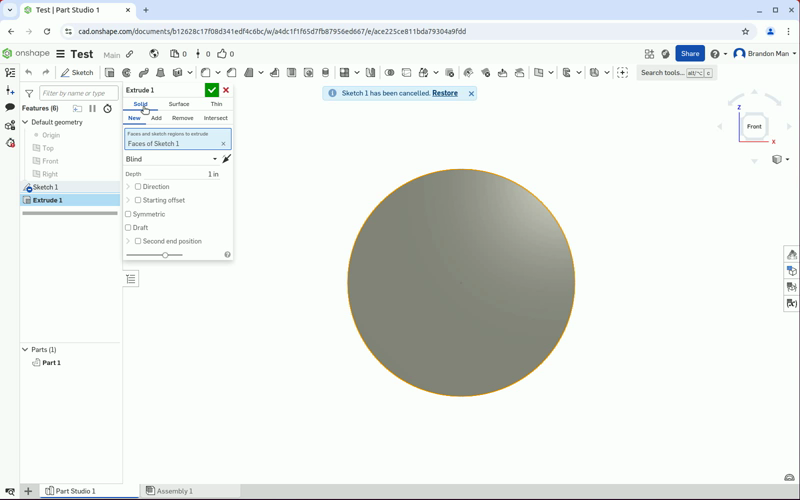
click(143, 106)
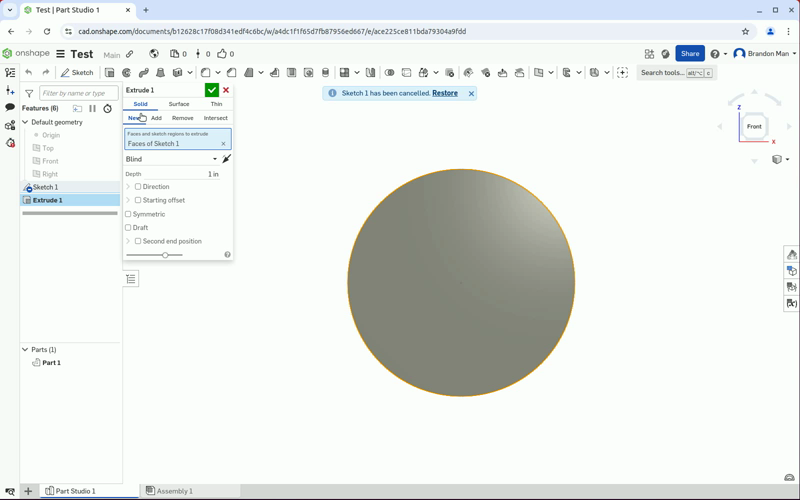
mouse_move(137, 120)
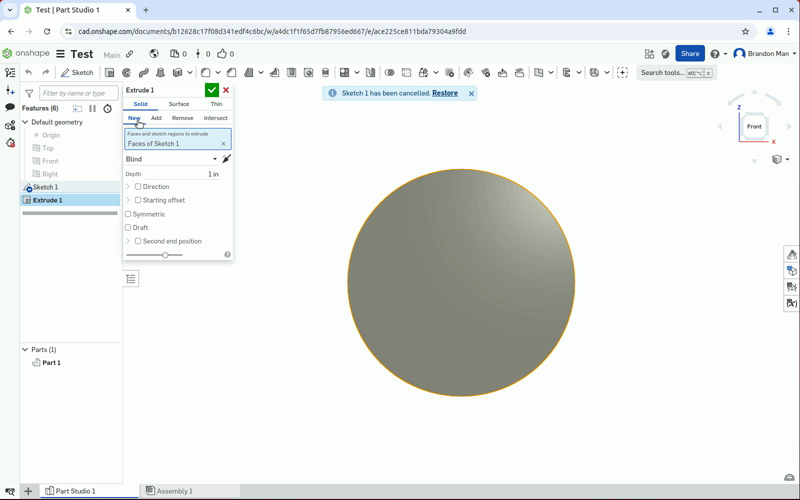
click(137, 120)
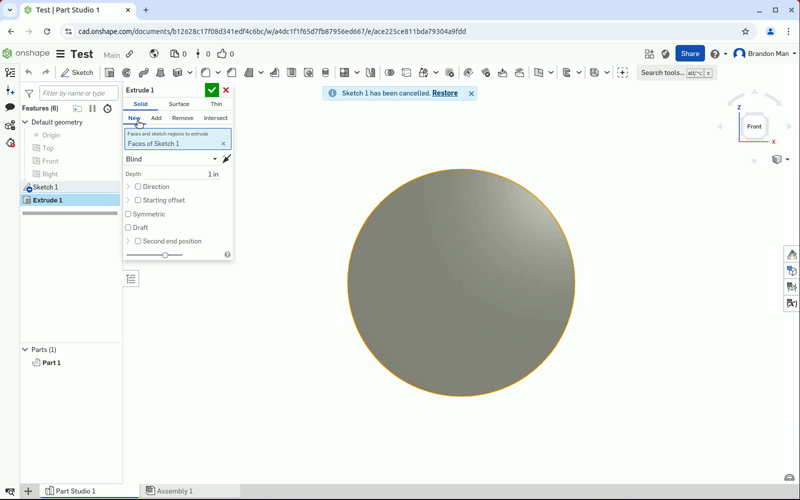
key(tab, 4)
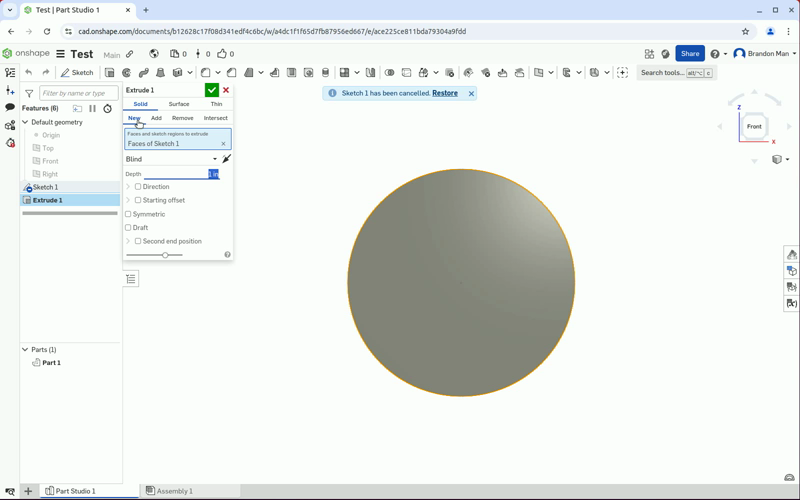
text(16.85)
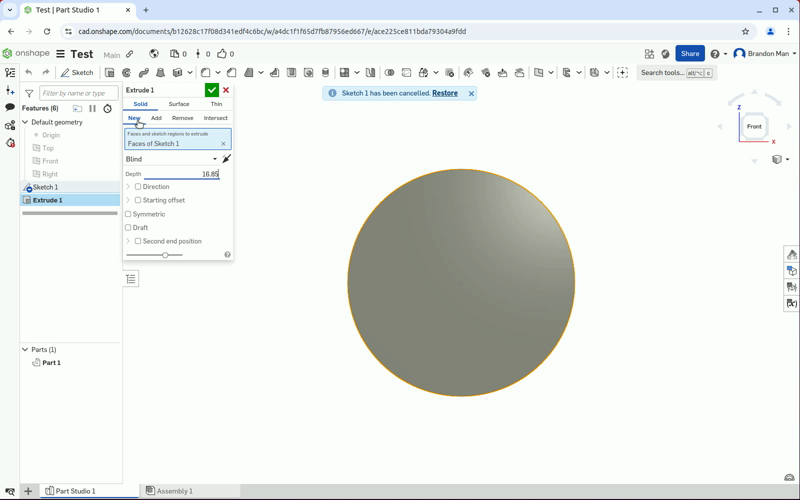
key(enter)
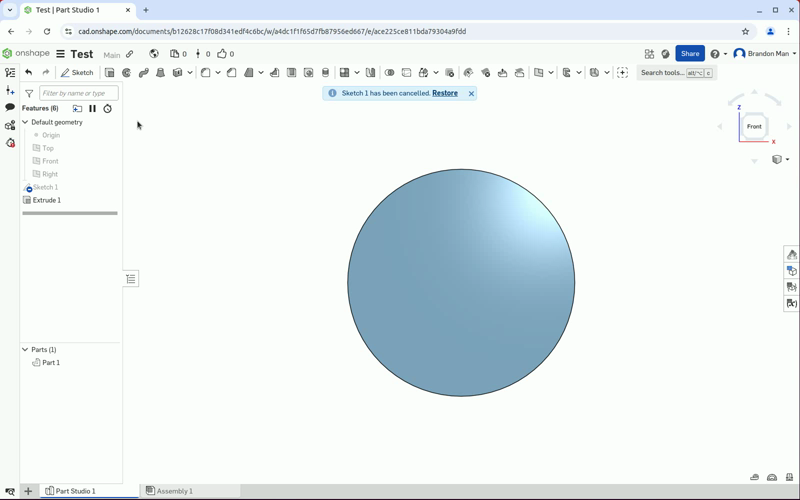
key(shift+h)
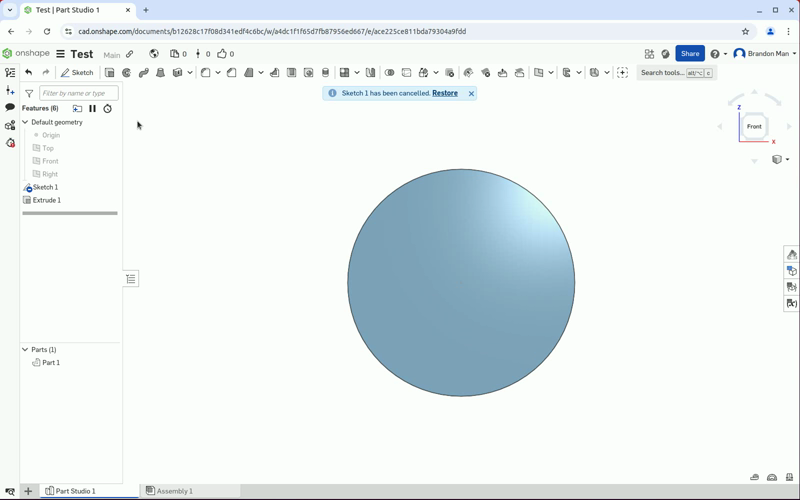
key(shift+h)
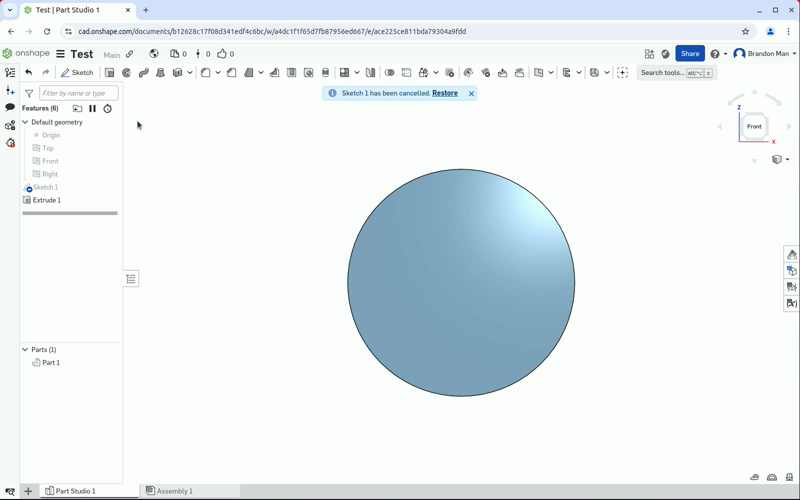
mouse_move(73, 189)
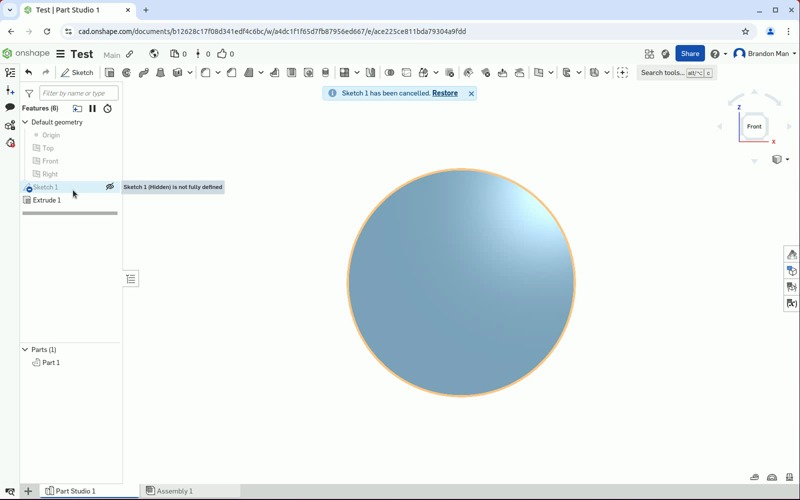
click(73, 189)
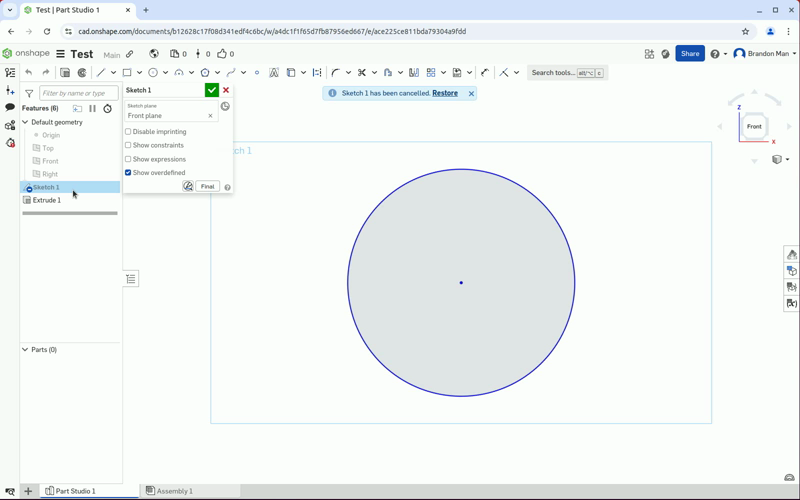
mouse_move(229, 92)
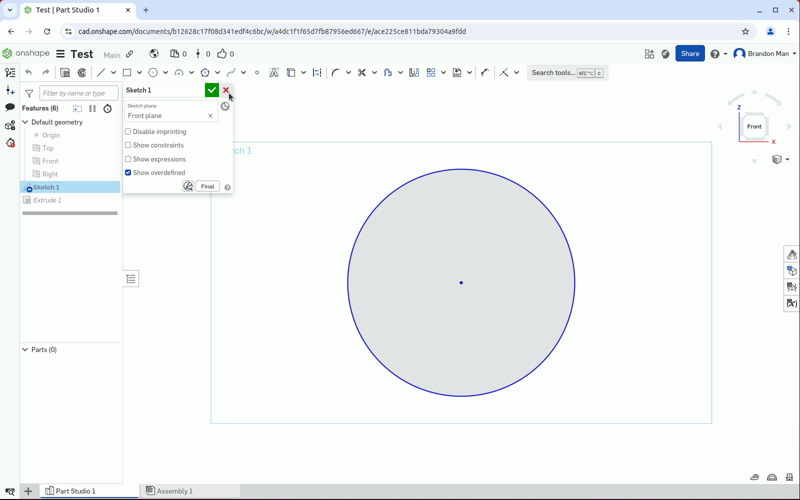
click(229, 92)
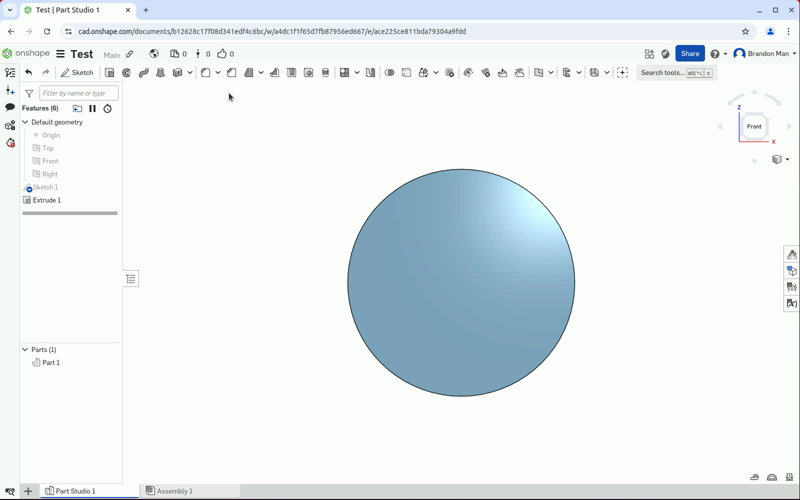
mouse_move(541, 75)
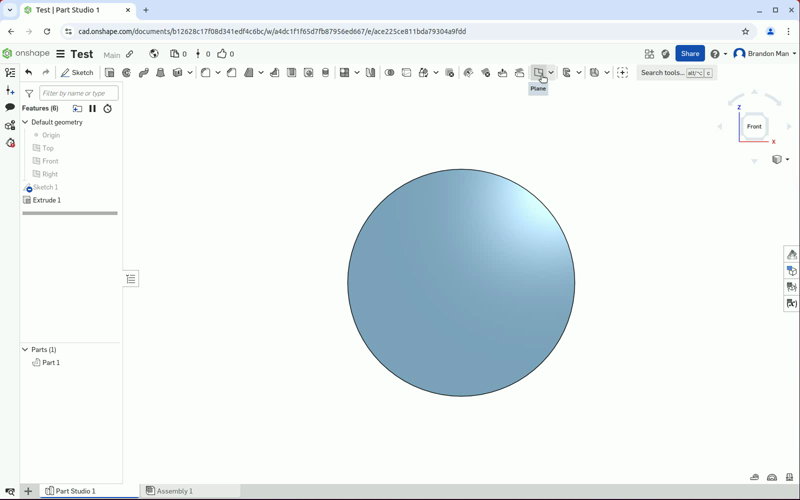
click(541, 75)
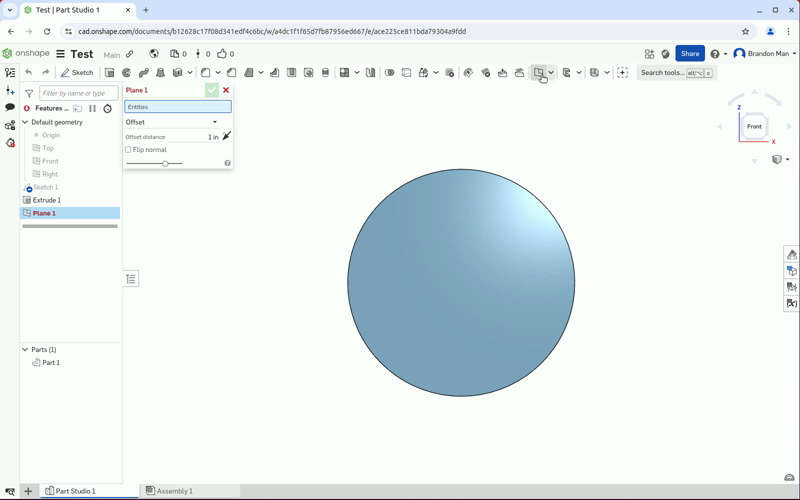
mouse_move(73, 163)
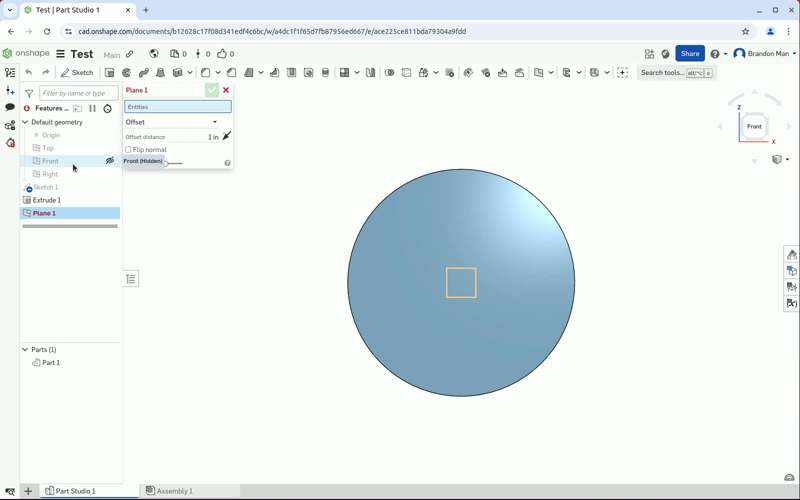
click(73, 163)
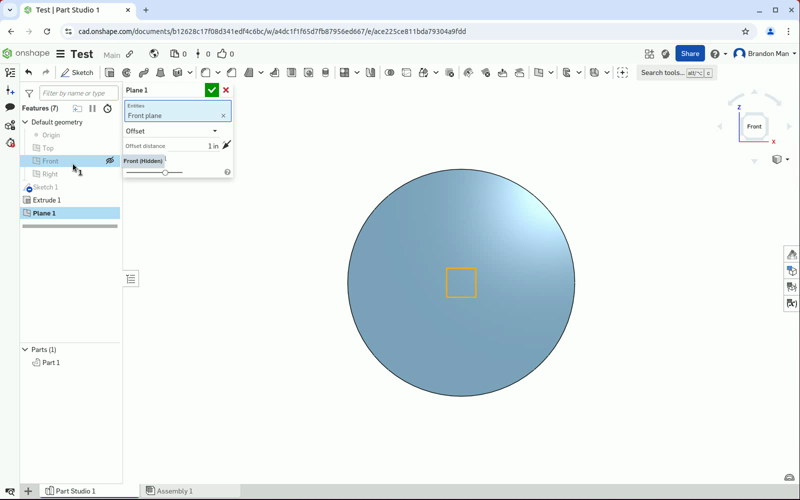
key(tab, 2)
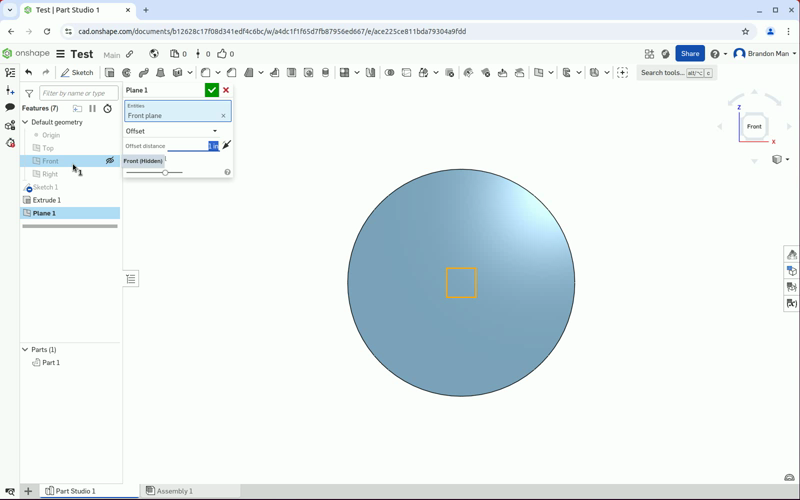
text(16.854)
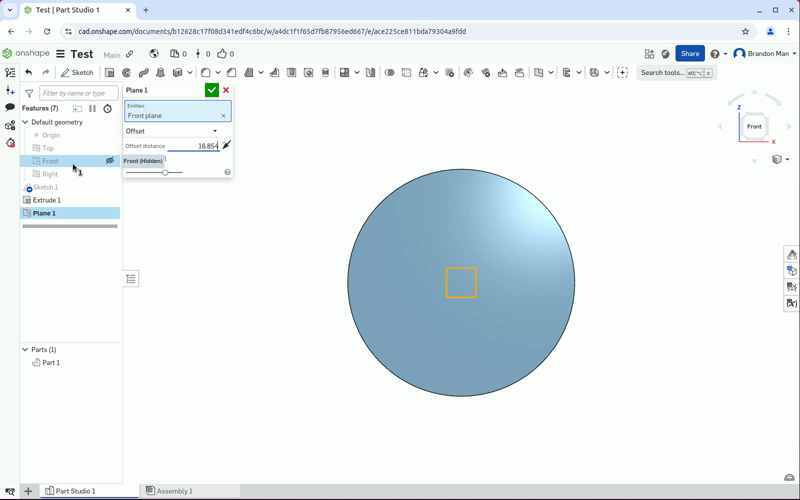
key(enter, 2)
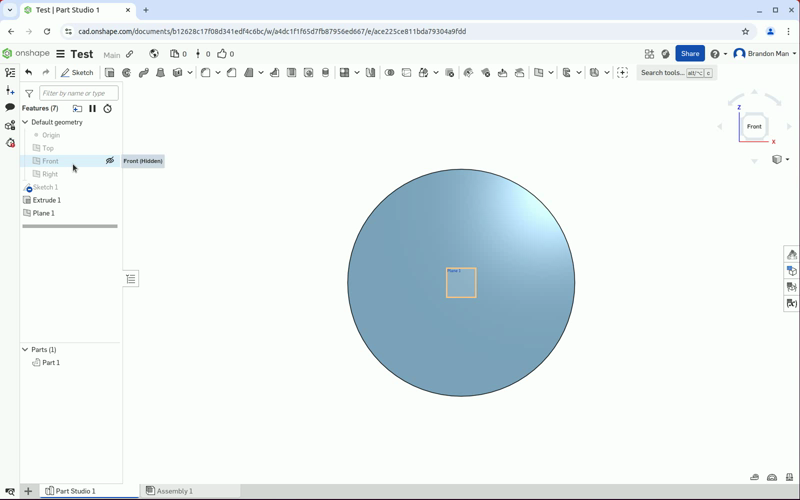
key(shift+s)
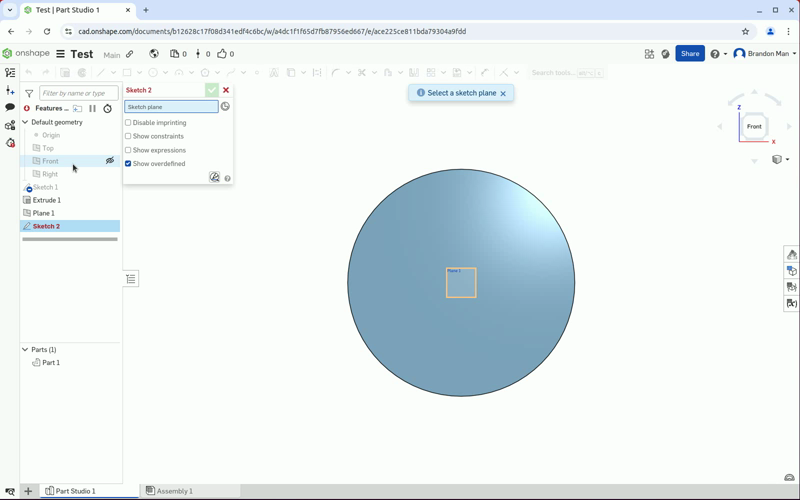
mouse_move(73, 215)
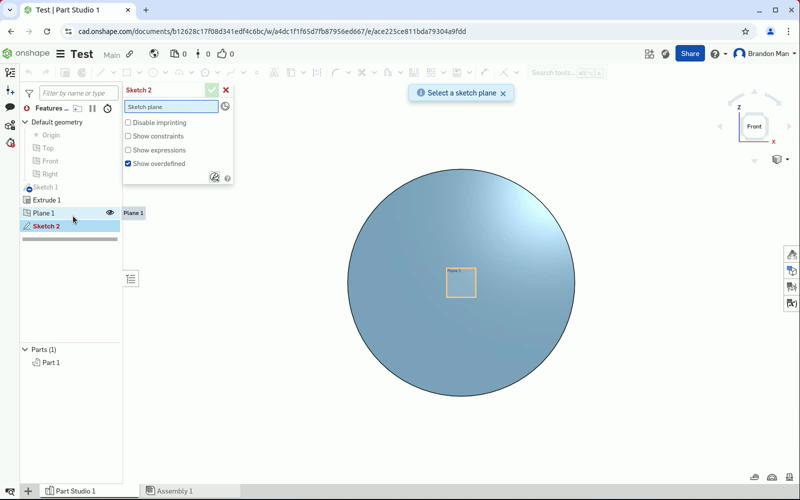
click(73, 215)
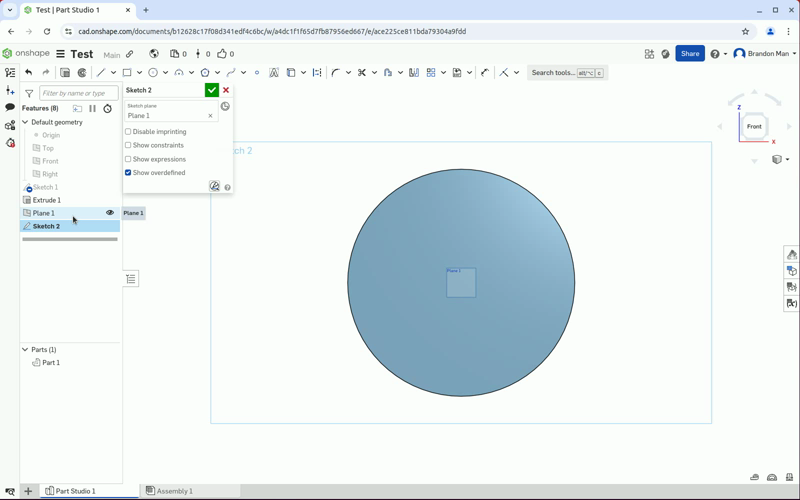
mouse_move(73, 352)
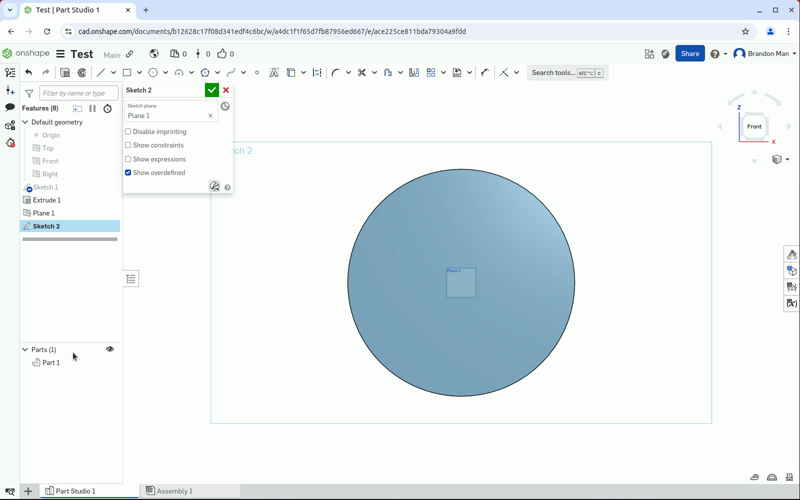
key(y)
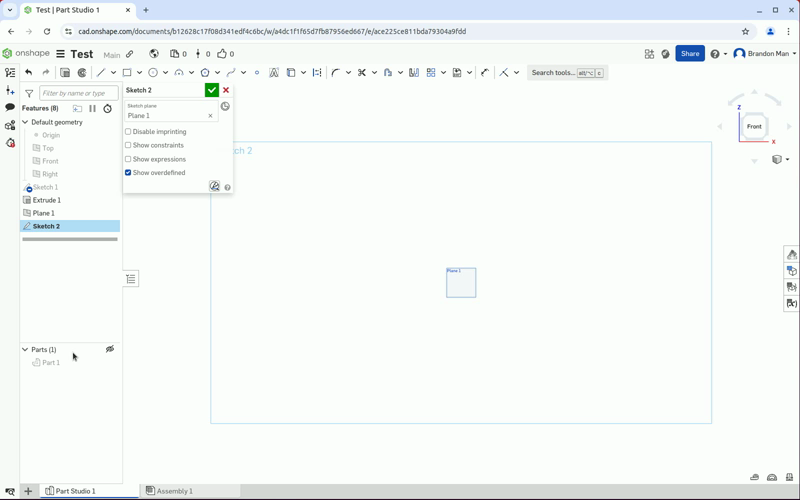
key(c)
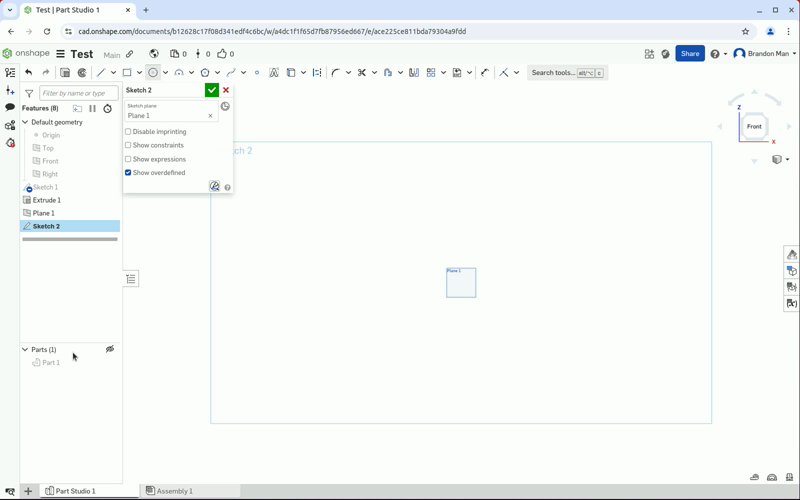
key_down(shift)
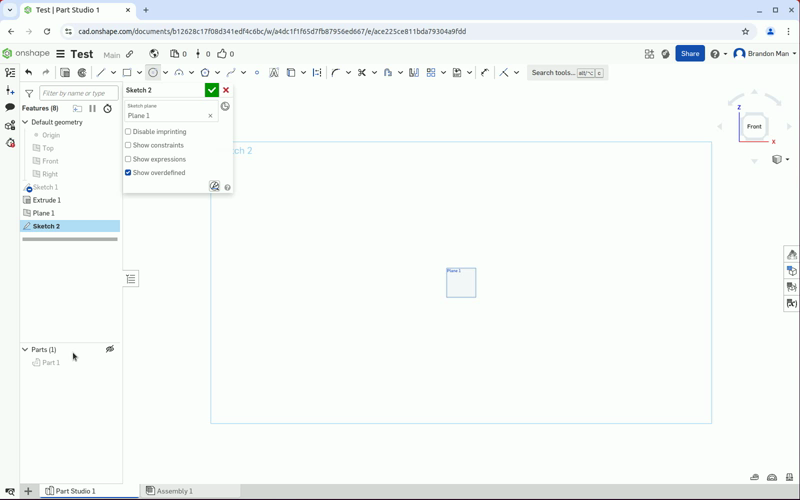
mouse_move(460, 282)
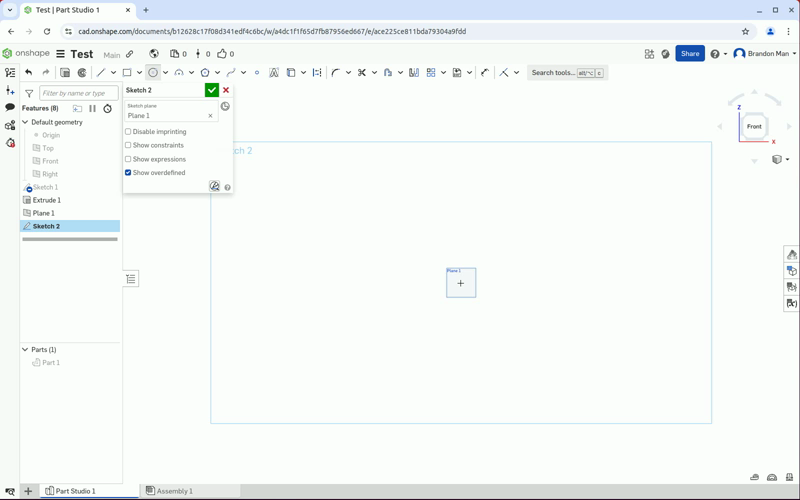
click(460, 282)
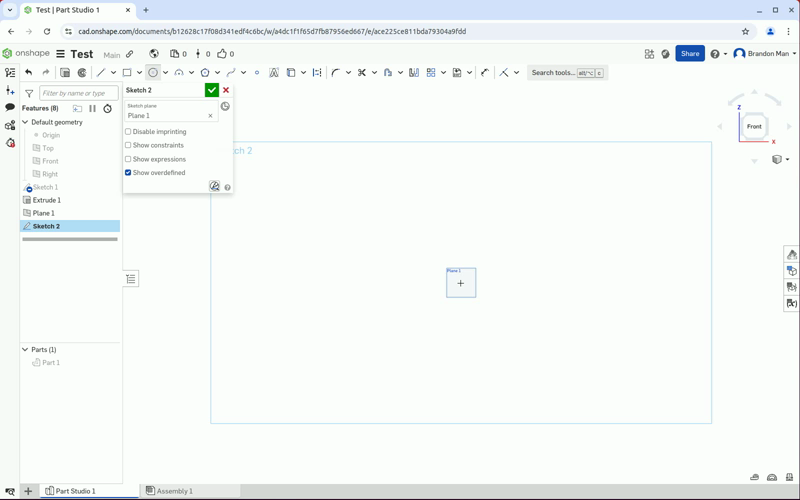
key_up(shift)
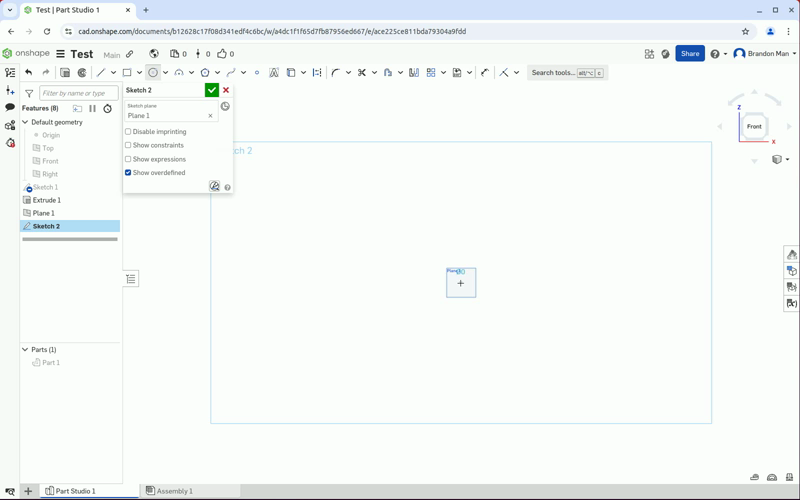
mouse_move(520, 282)
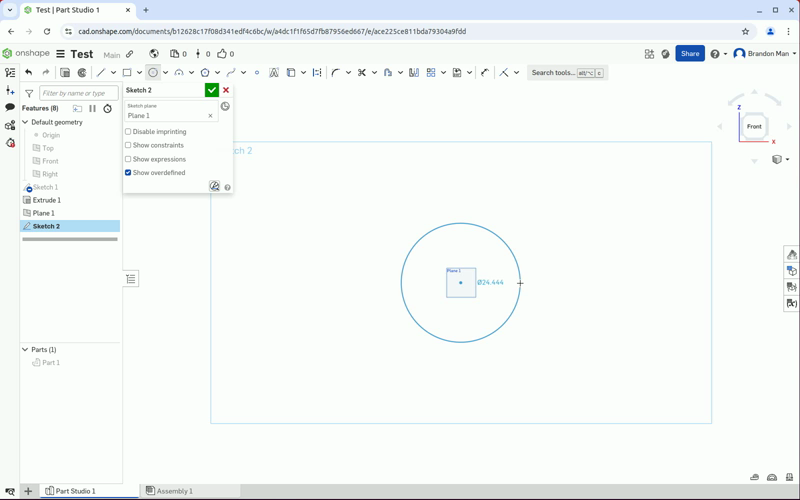
click(520, 282)
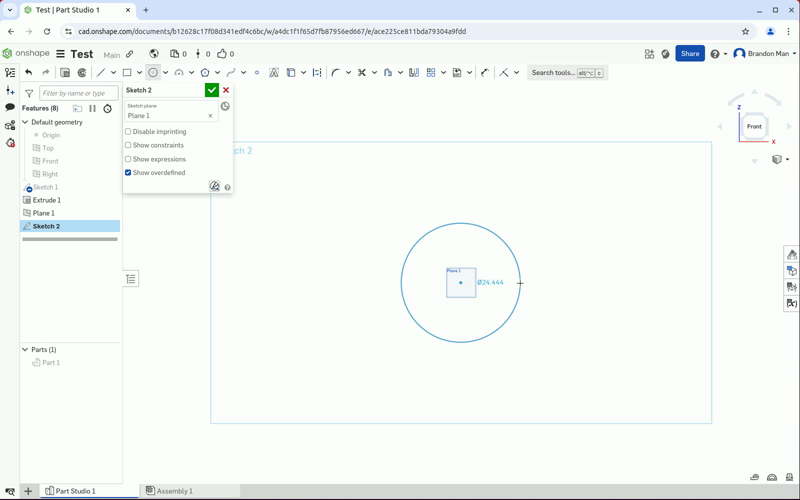
key(esc)
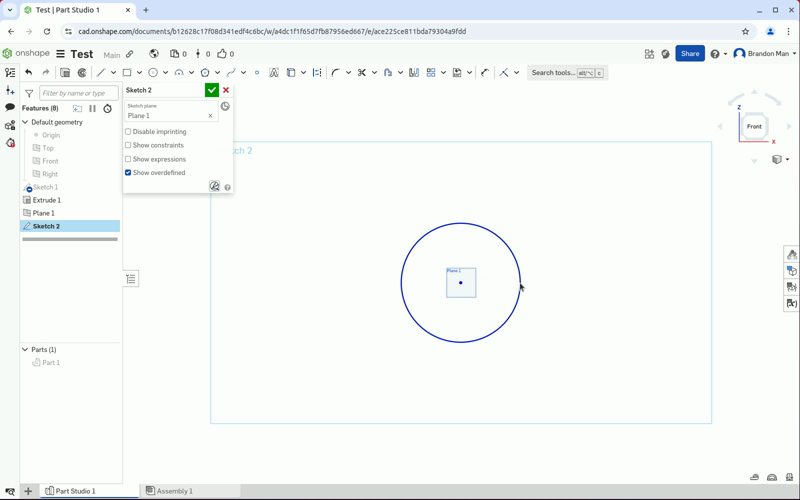
mouse_move(485, 288)
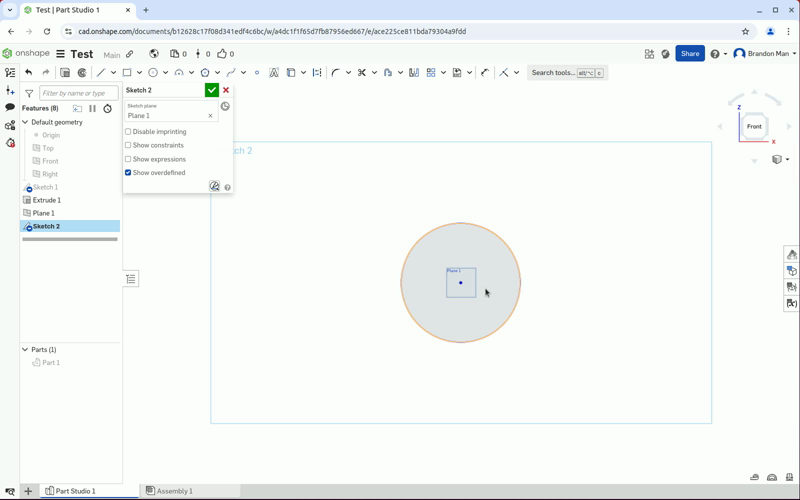
click(485, 288)
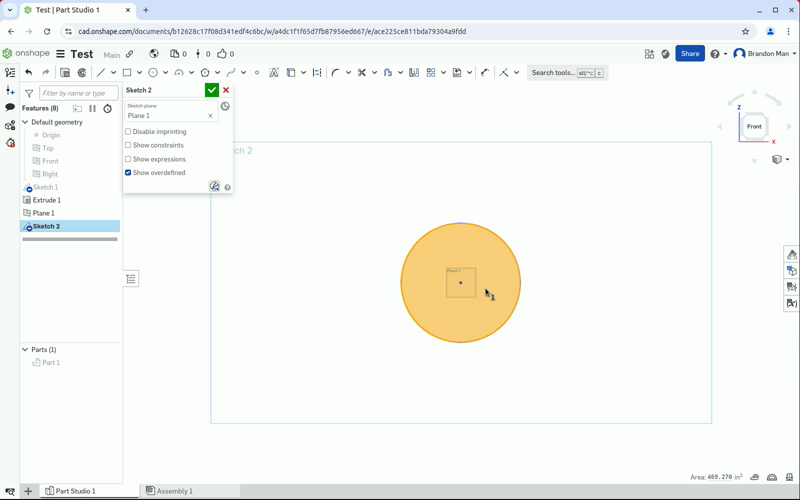
mouse_move(73, 352)
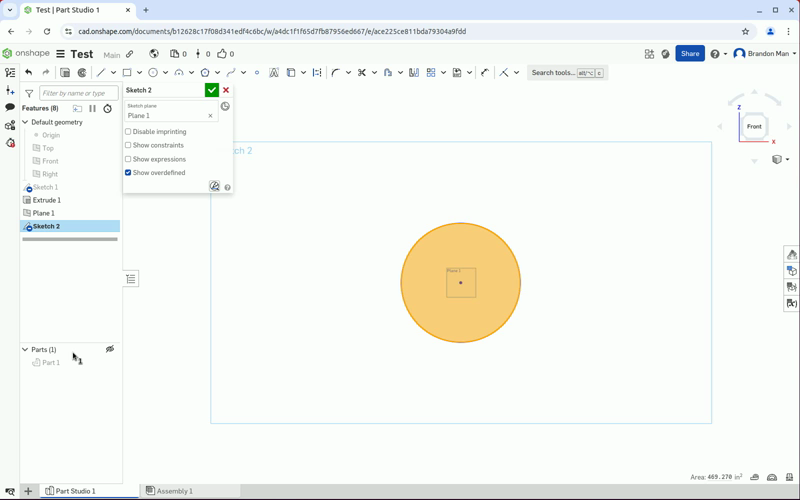
key(shift+y)
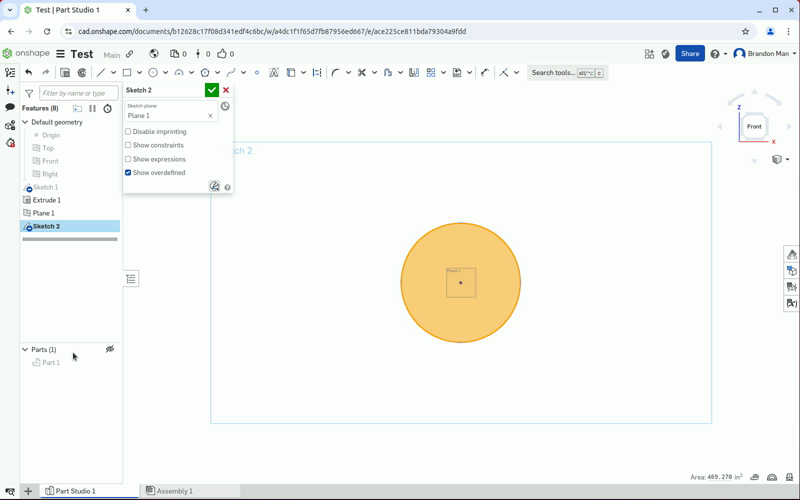
key(shift+e)
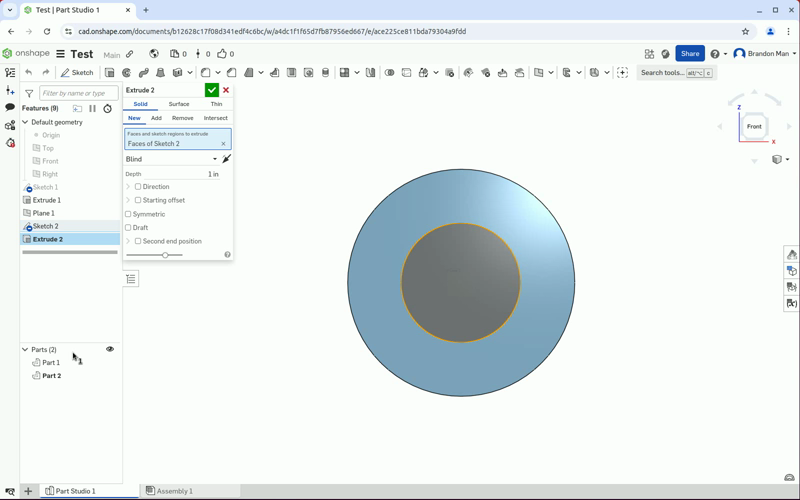
mouse_move(143, 106)
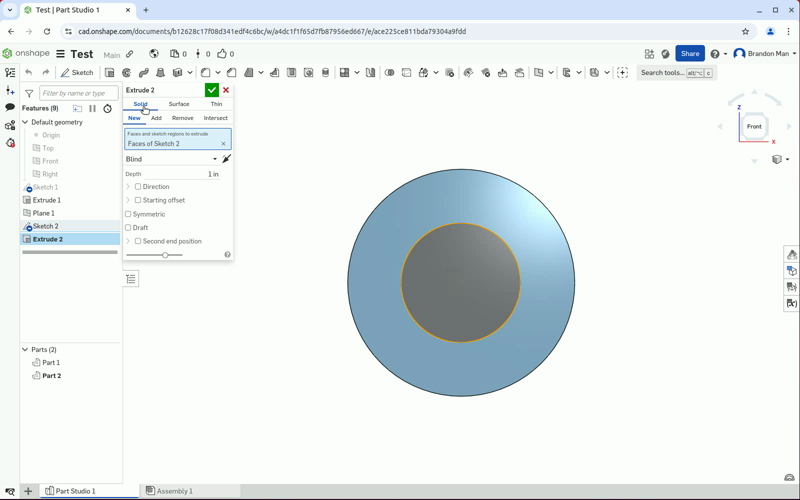
click(143, 106)
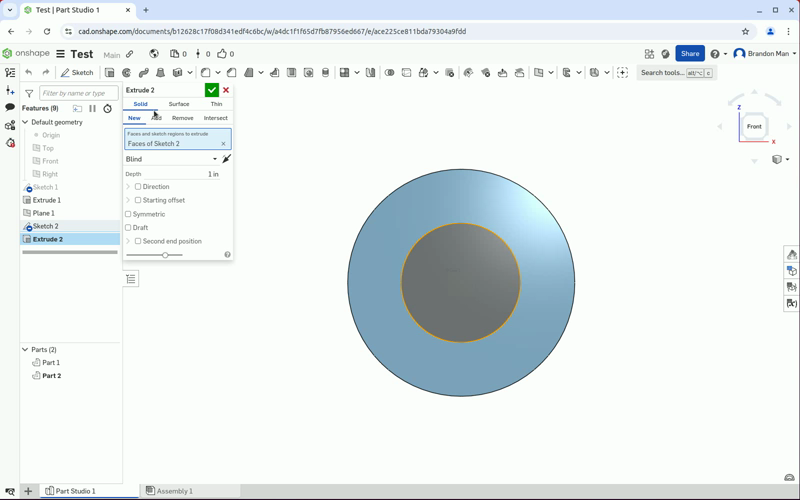
mouse_move(186, 120)
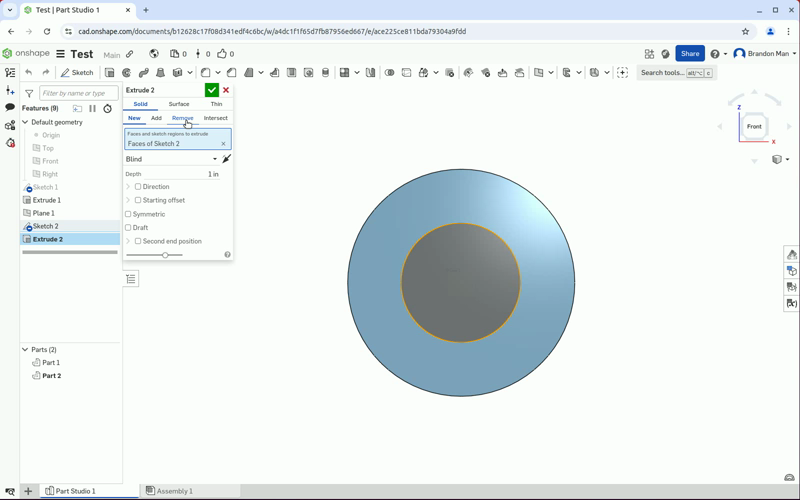
click(186, 120)
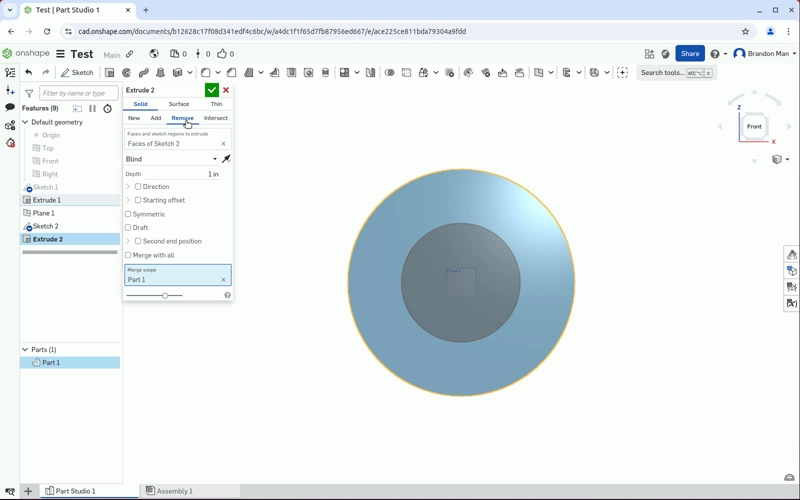
key(tab, 4)
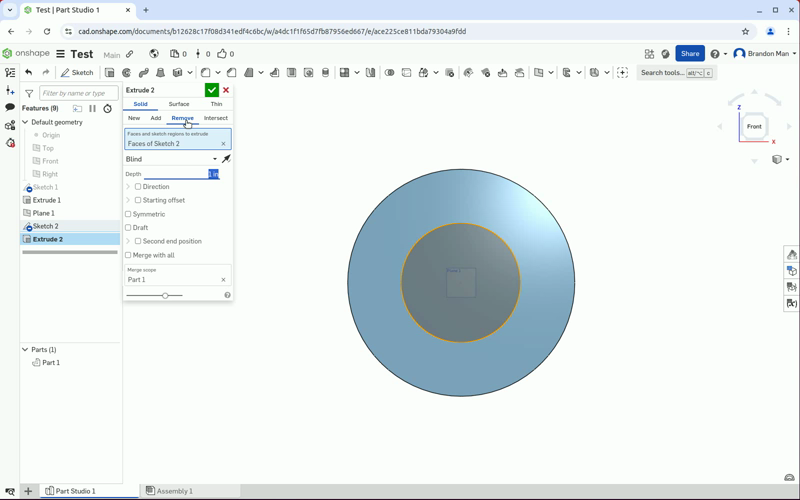
text(14.443)
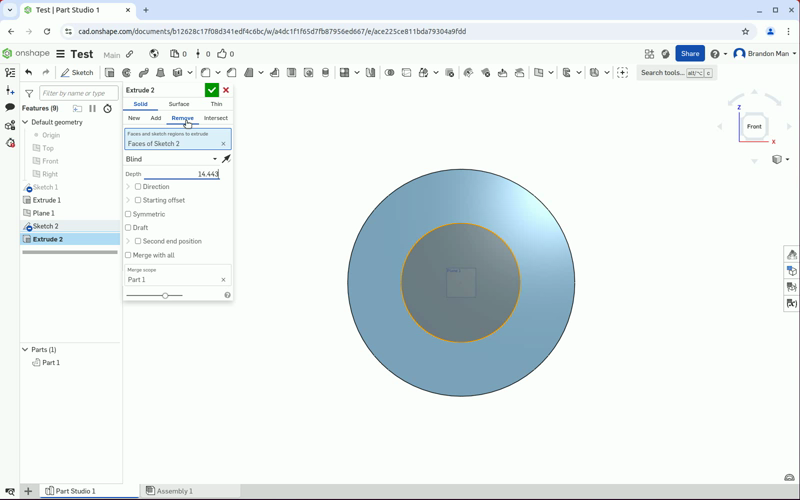
key(tab, 6)
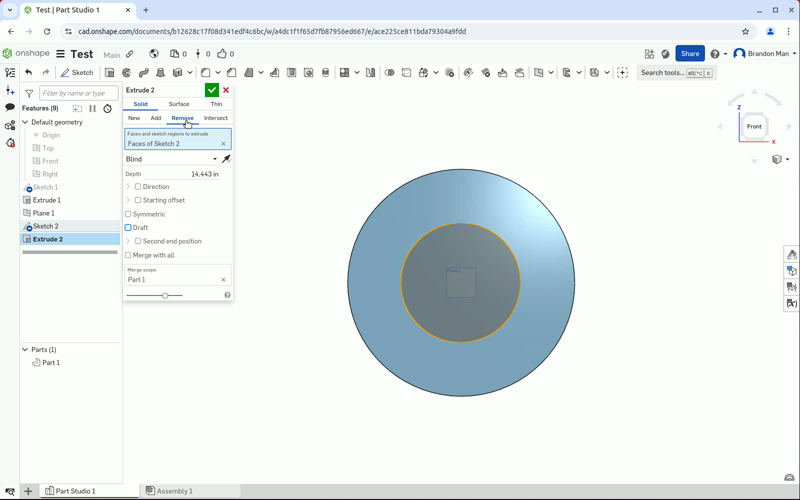
key(space)
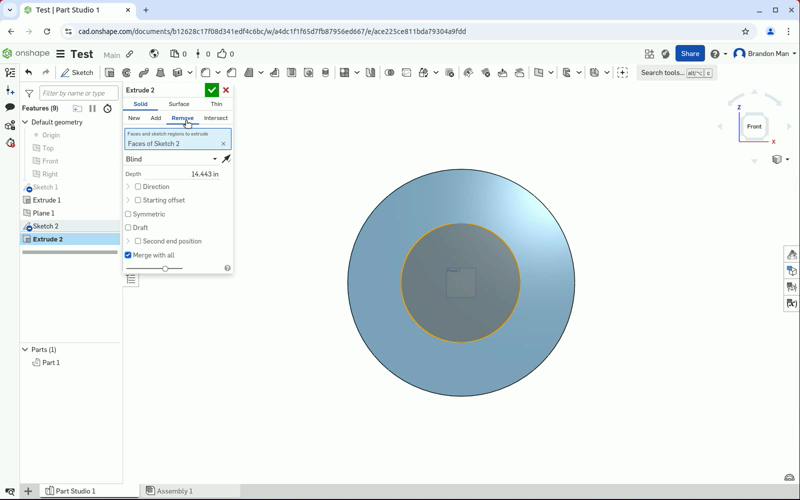
key(enter)
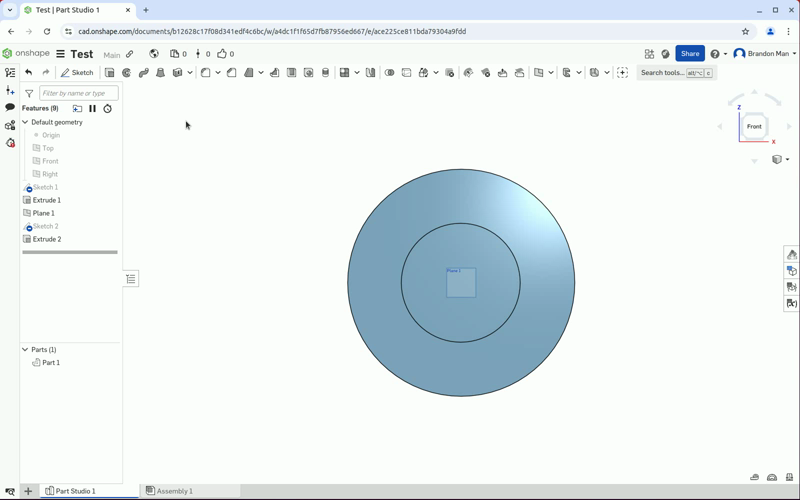
key(shift+h)
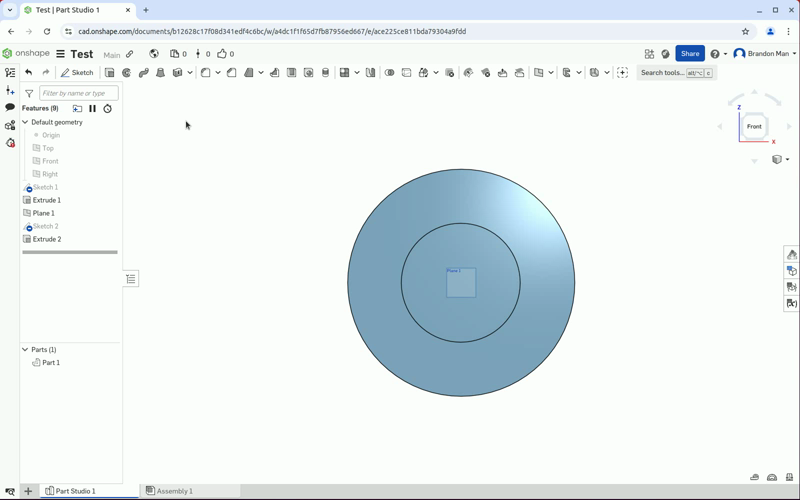
key(shift+h)
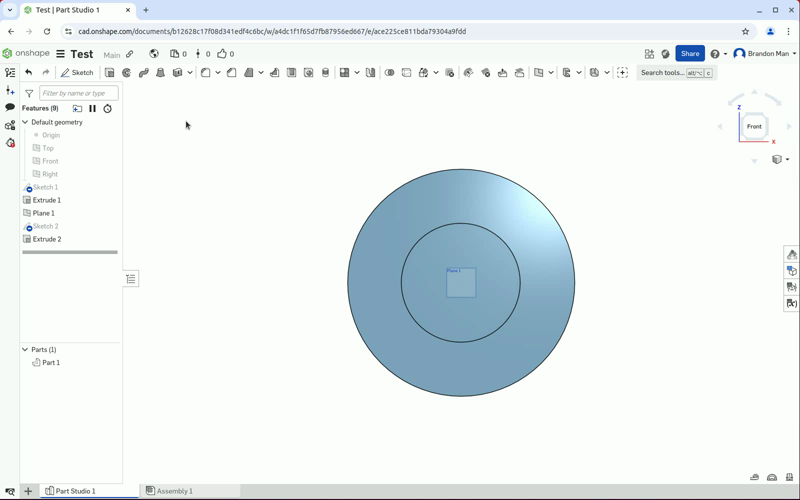
key(shift+7)
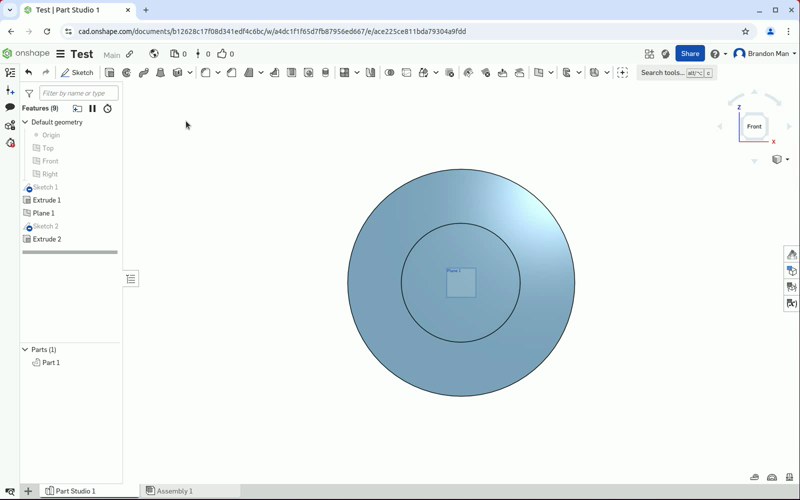
key(left, 2)
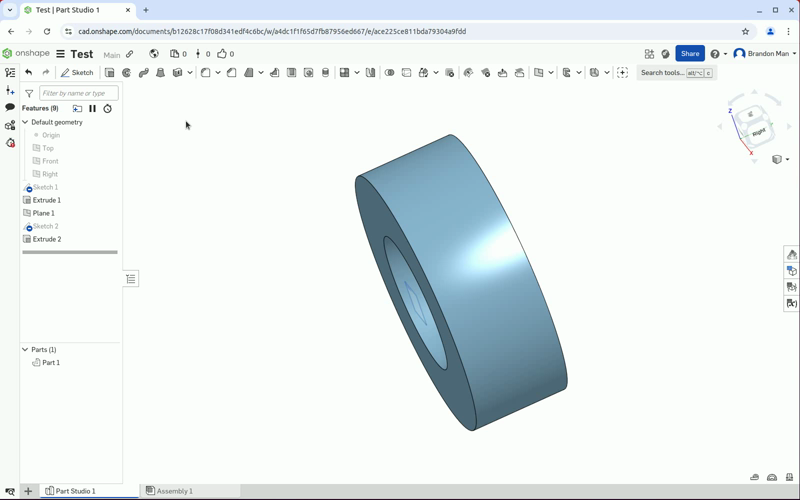
key(down, 2)
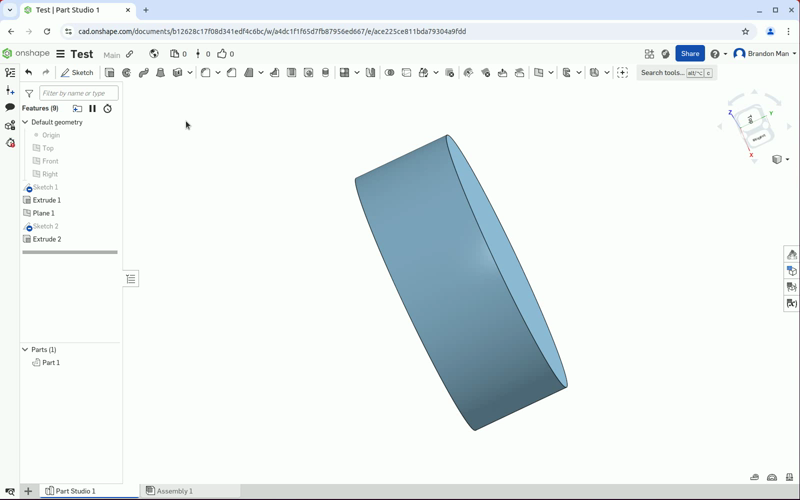
key(up, 2)
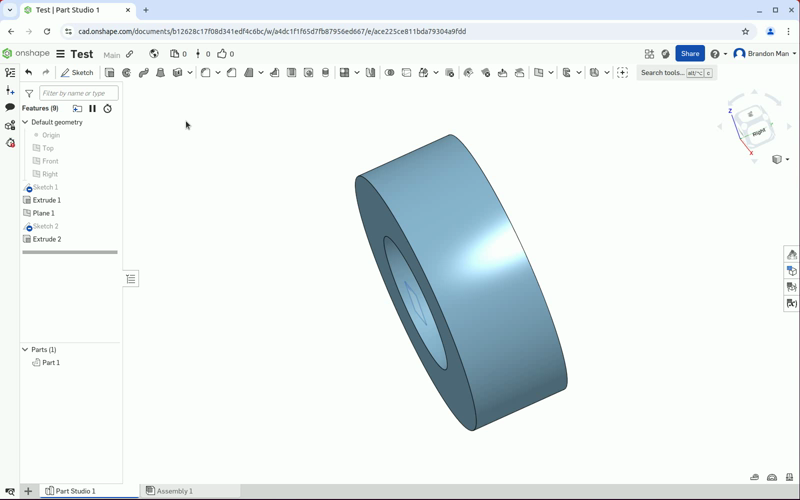
key(right, 2)
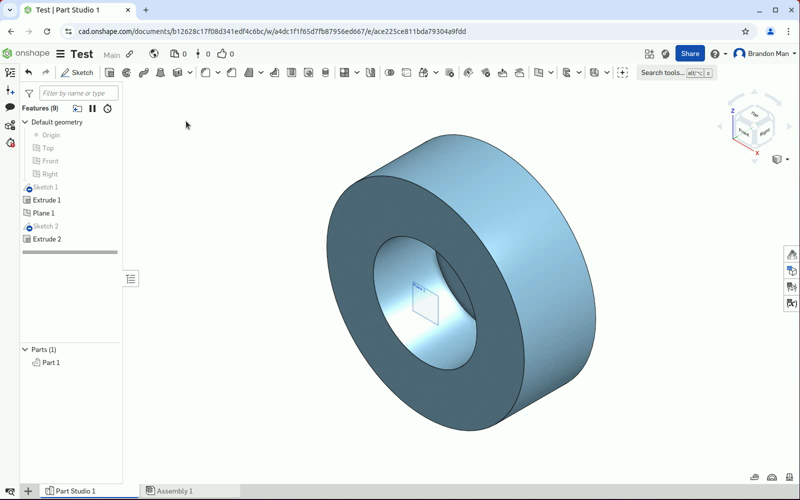
mouse_move(73, 189)
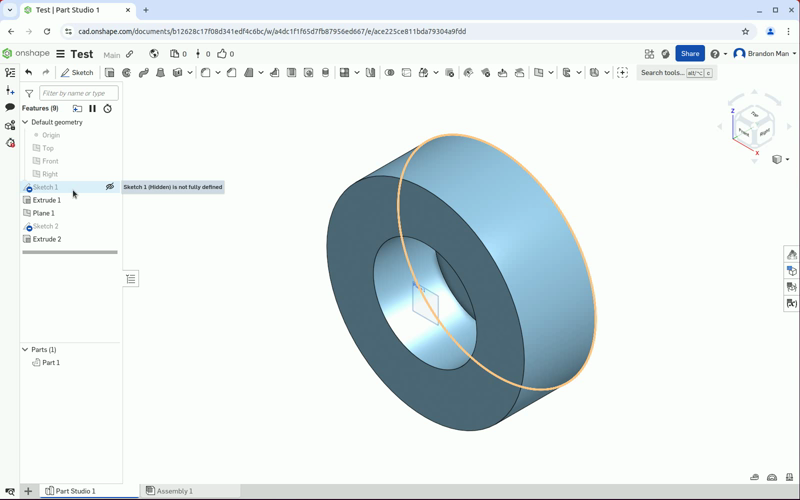
click(73, 189)